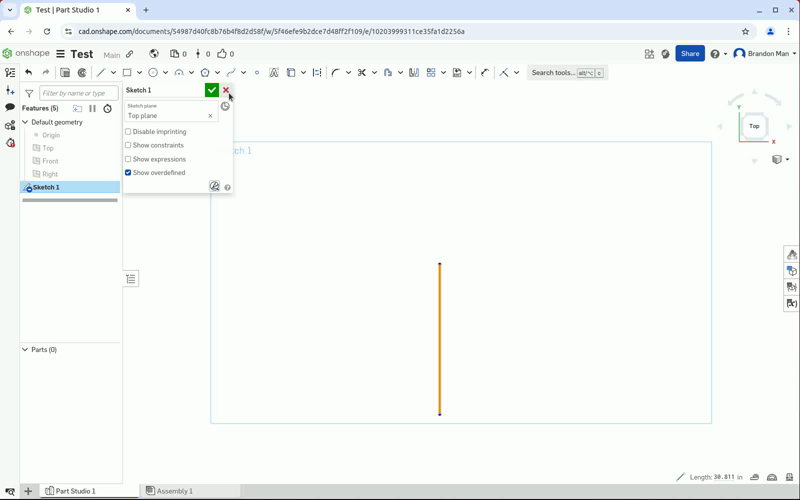
key(shift+h)
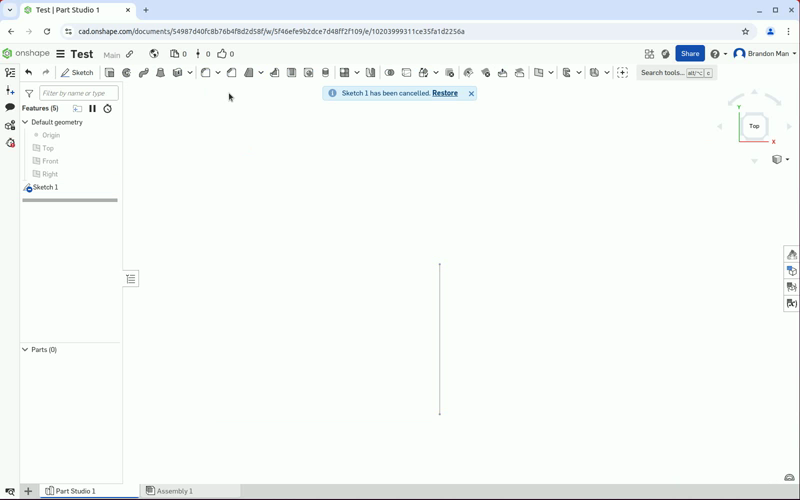
key(shift+s)
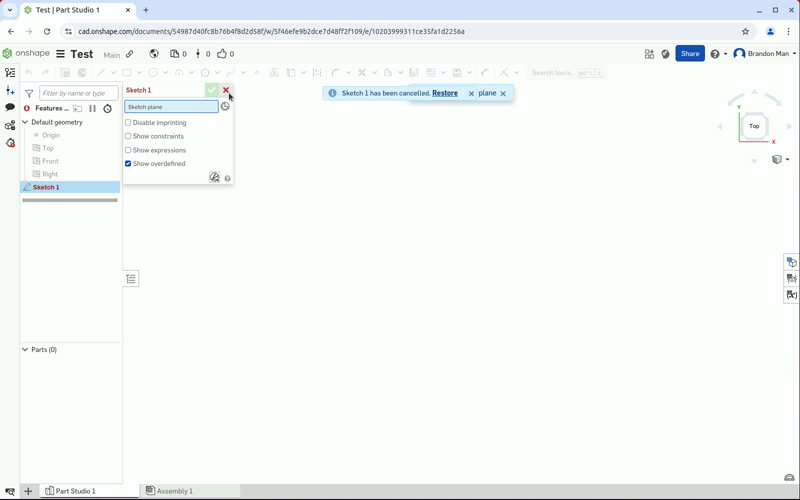
mouse_move(73, 150)
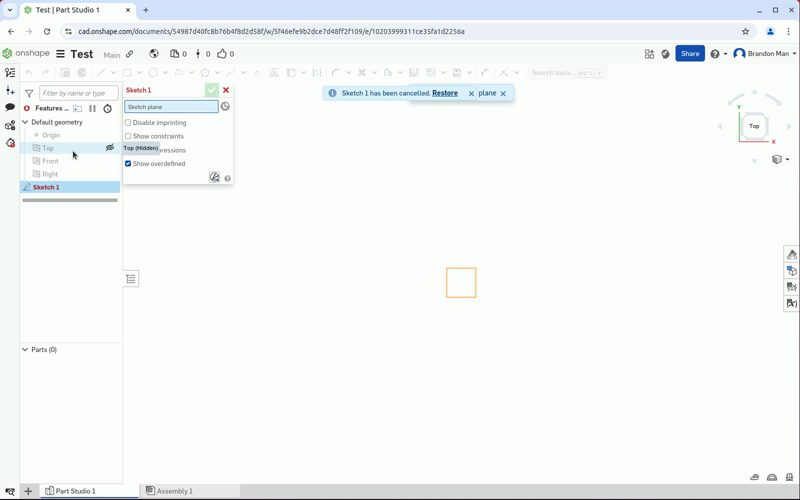
click(73, 150)
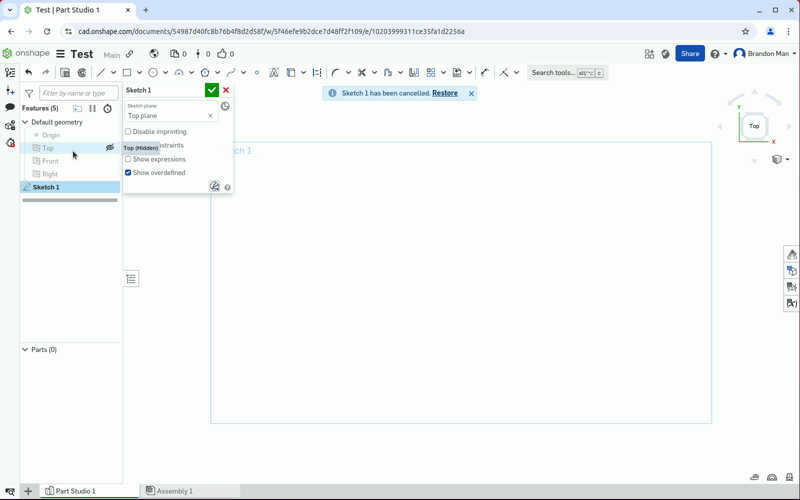
mouse_move(73, 352)
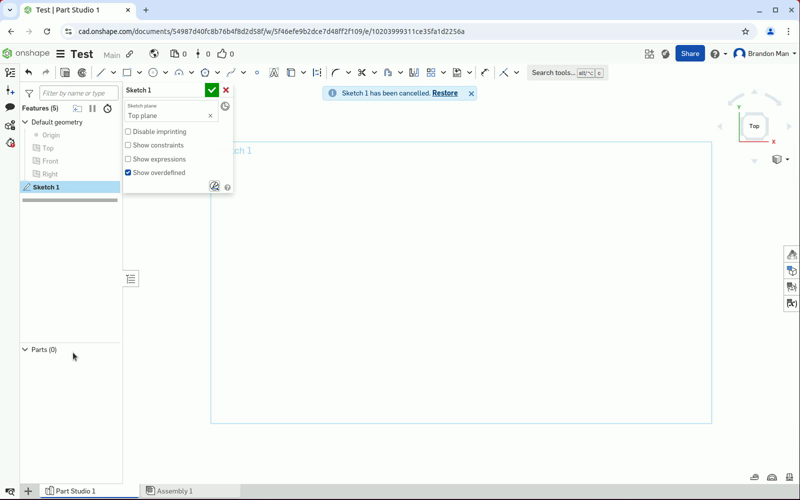
key(y)
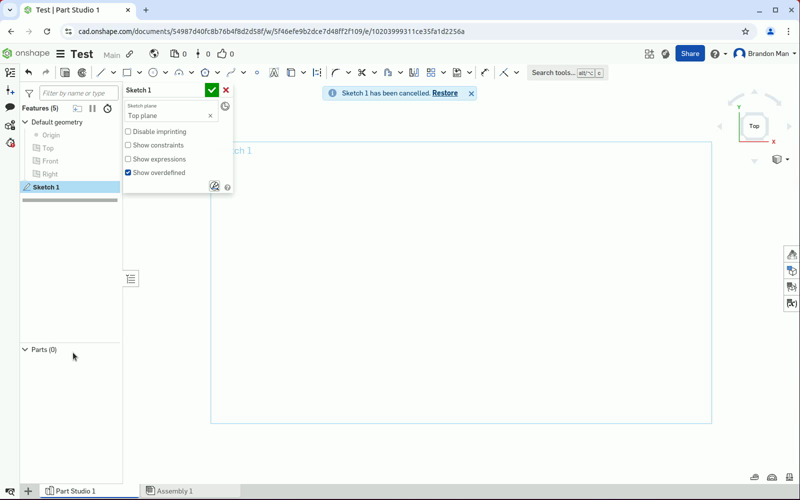
key(c)
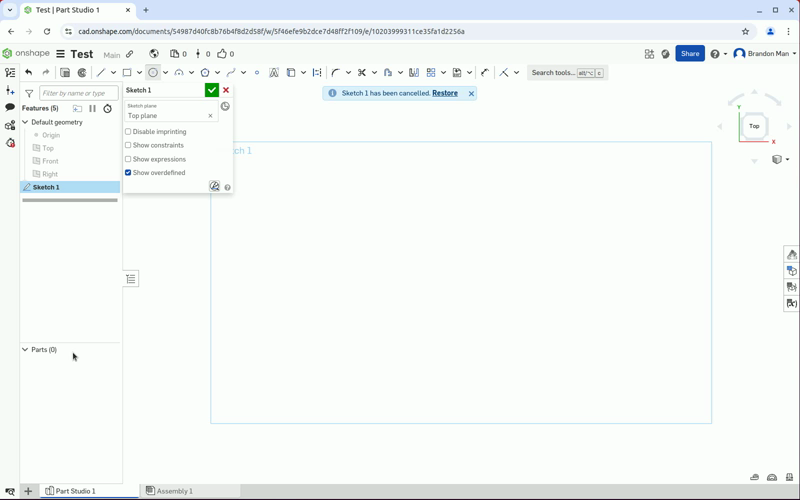
key_down(shift)
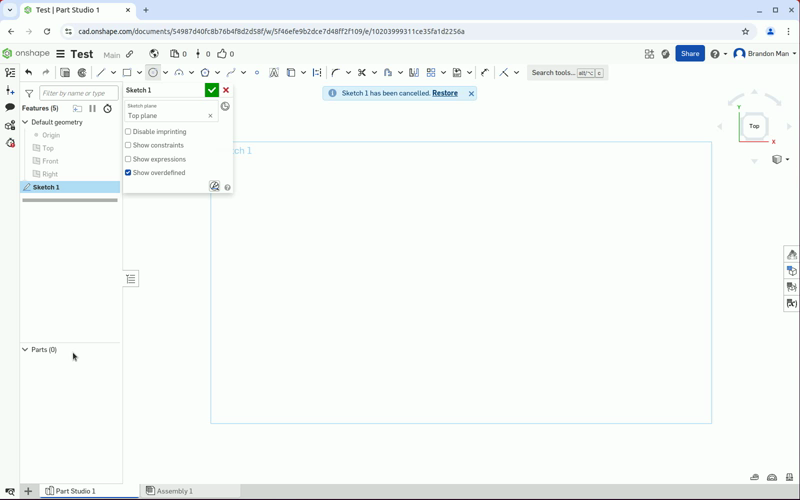
mouse_move(461, 282)
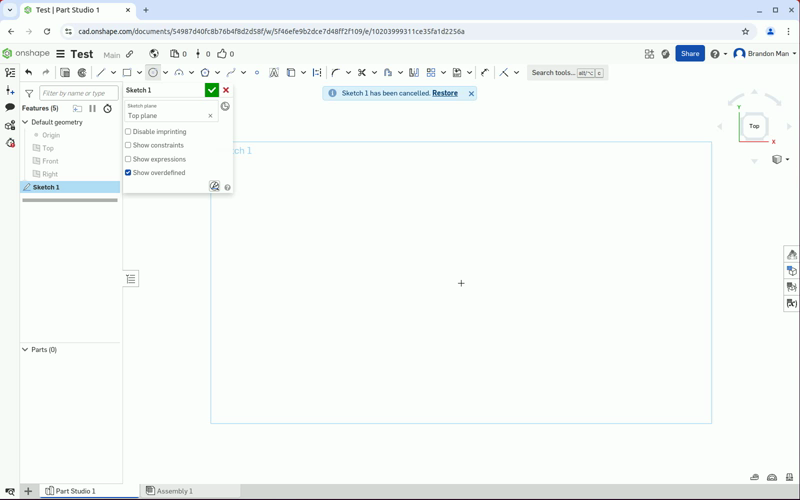
click(461, 282)
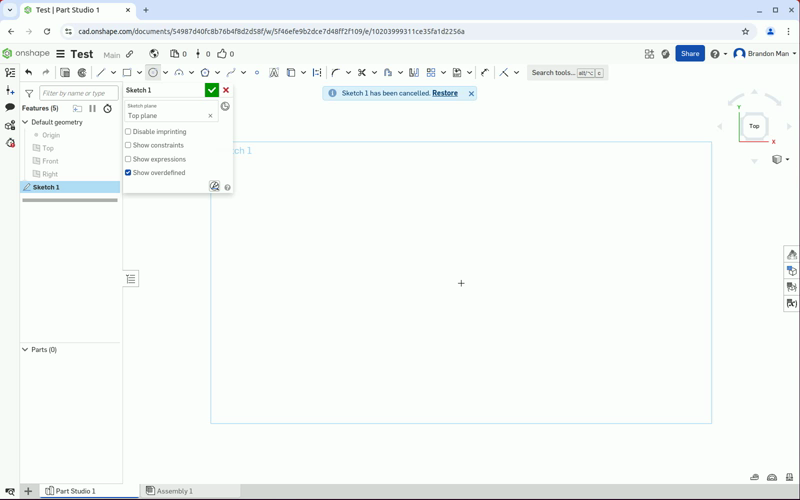
key_up(shift)
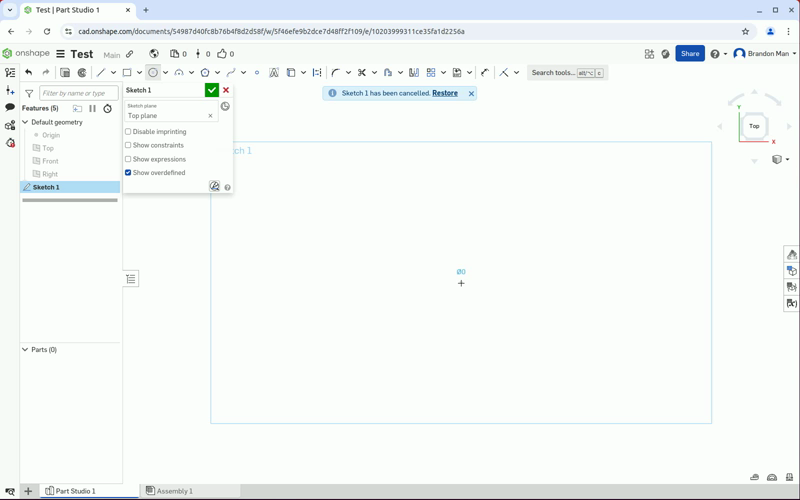
mouse_move(494, 282)
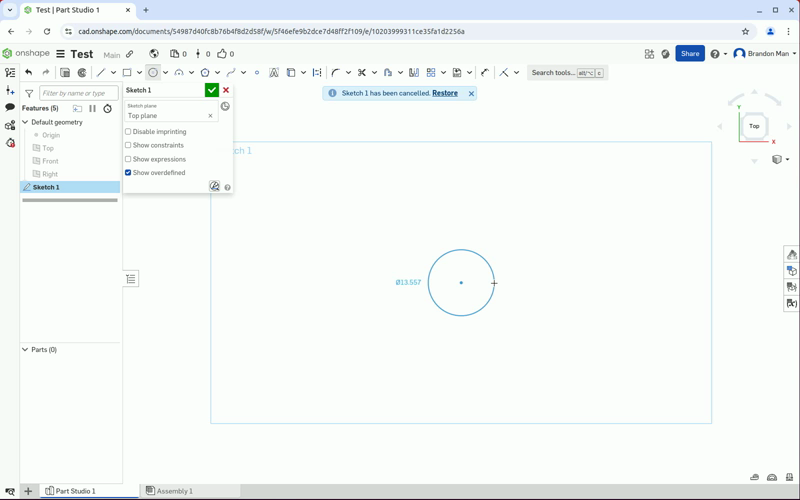
click(494, 282)
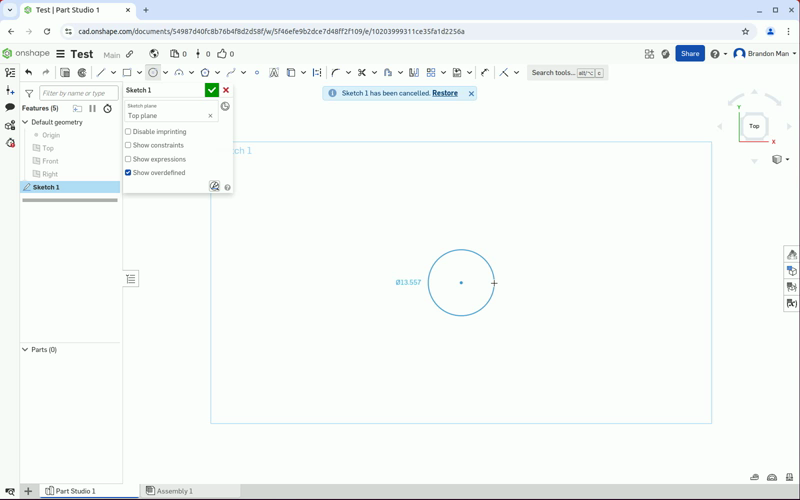
key(esc)
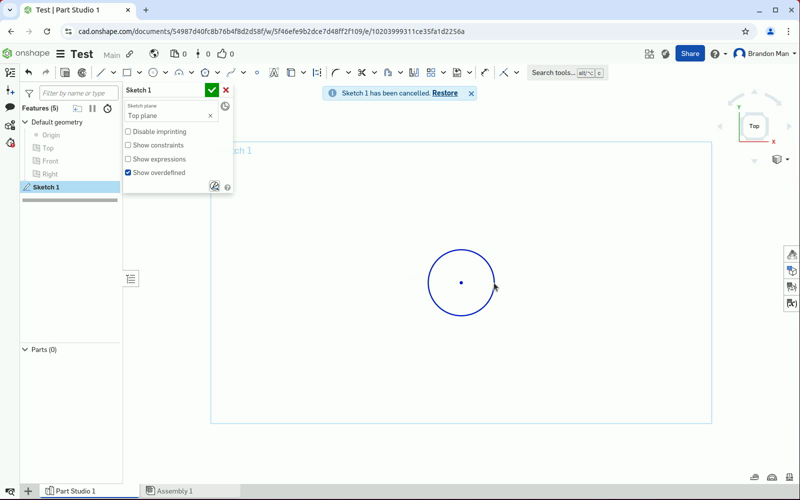
mouse_move(440, 283)
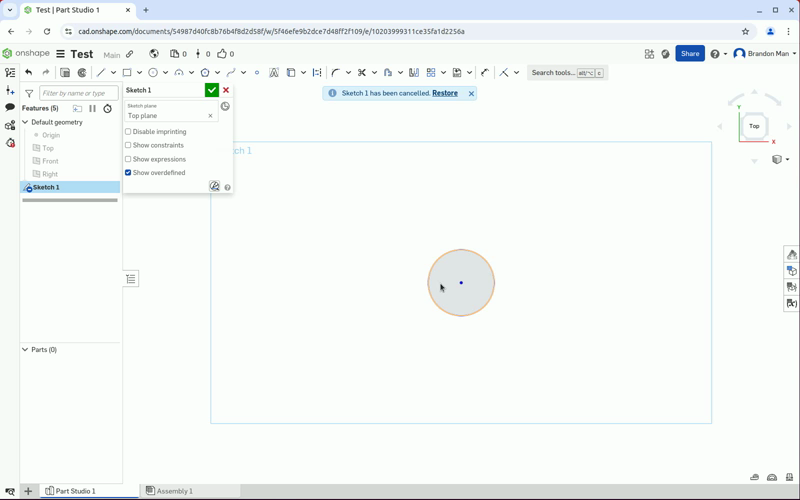
click(440, 283)
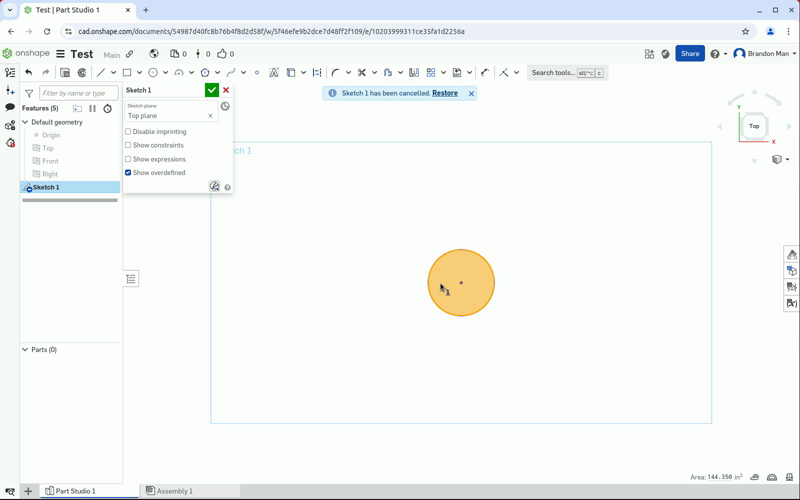
mouse_move(73, 352)
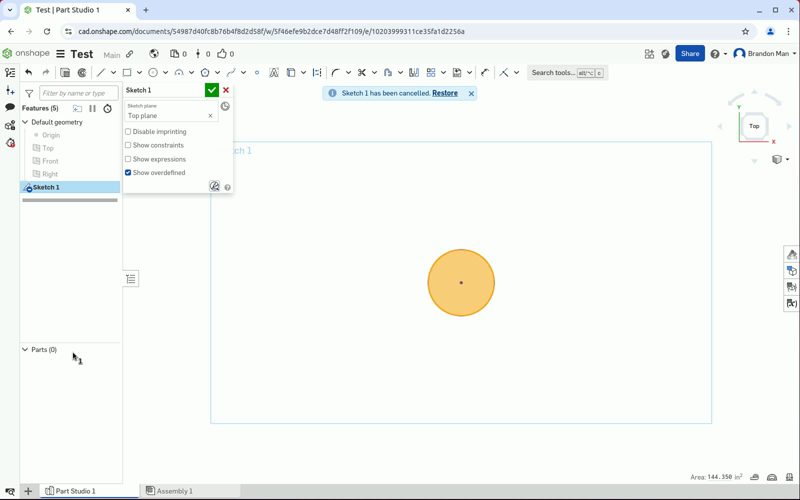
key(shift+y)
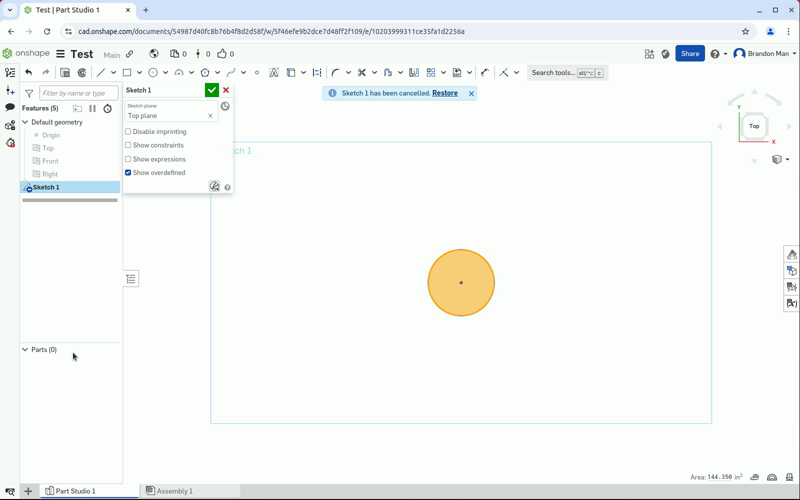
key(shift+e)
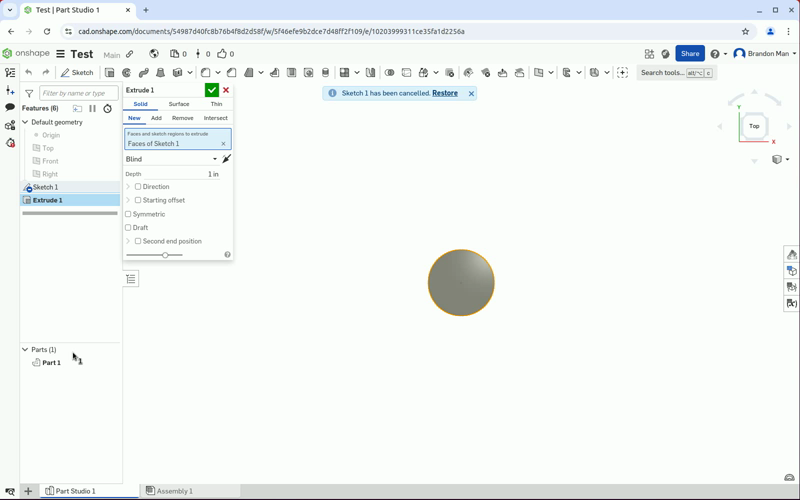
mouse_move(143, 106)
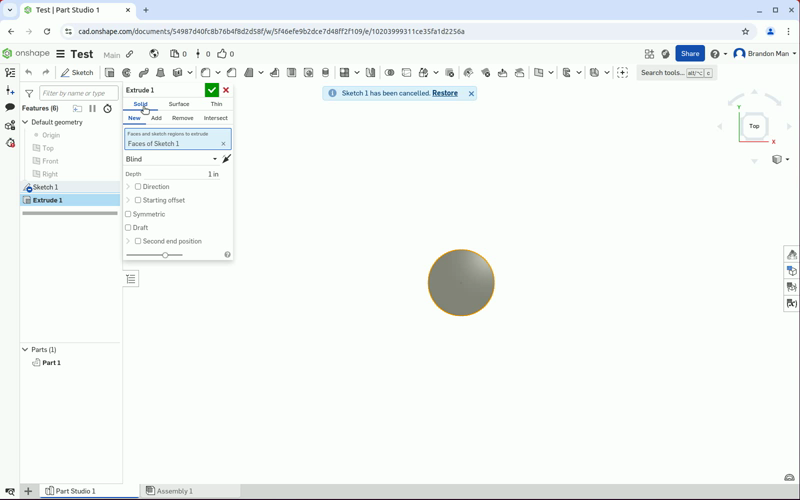
click(143, 106)
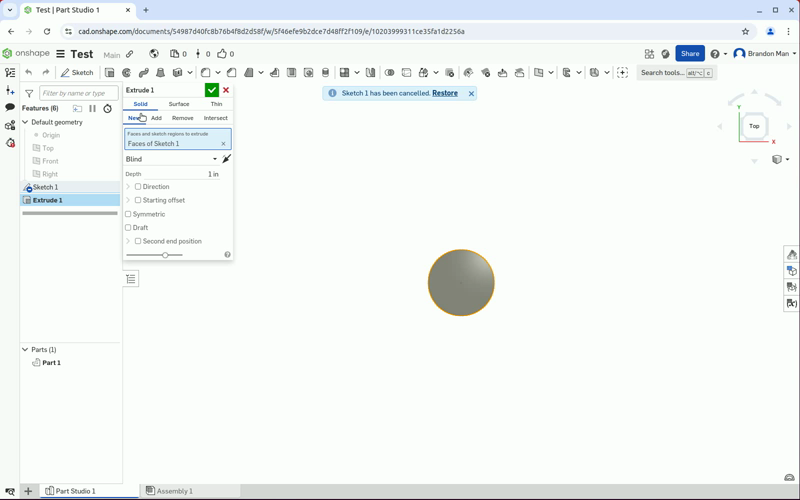
mouse_move(137, 120)
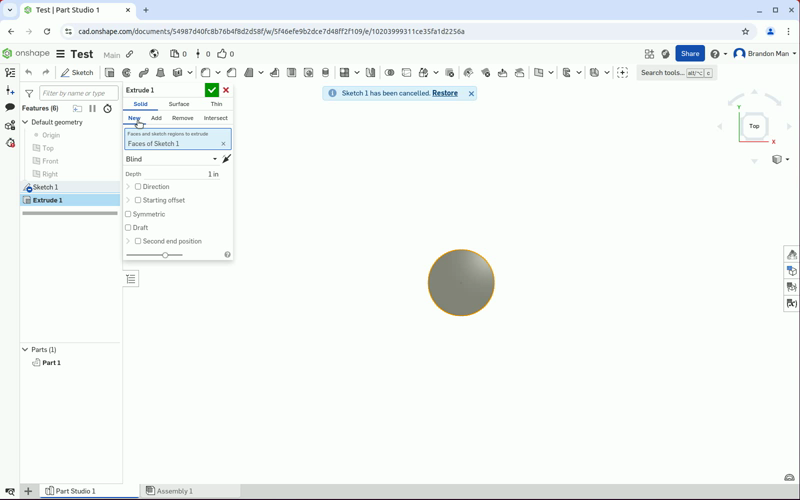
click(137, 120)
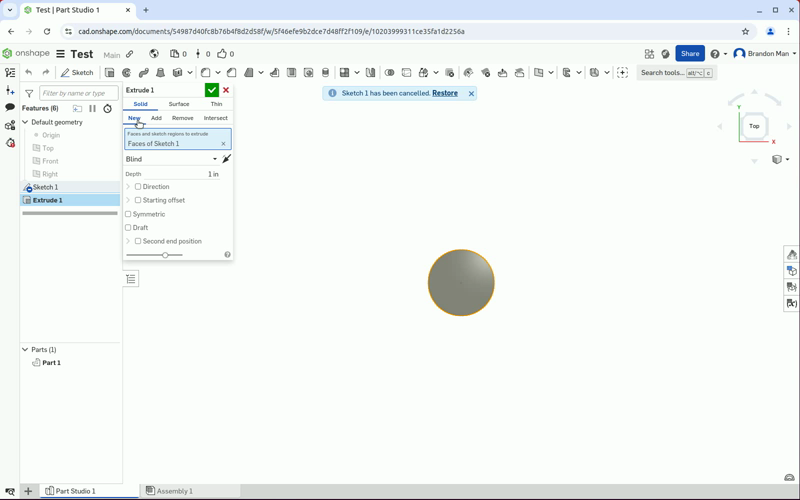
key(tab, 4)
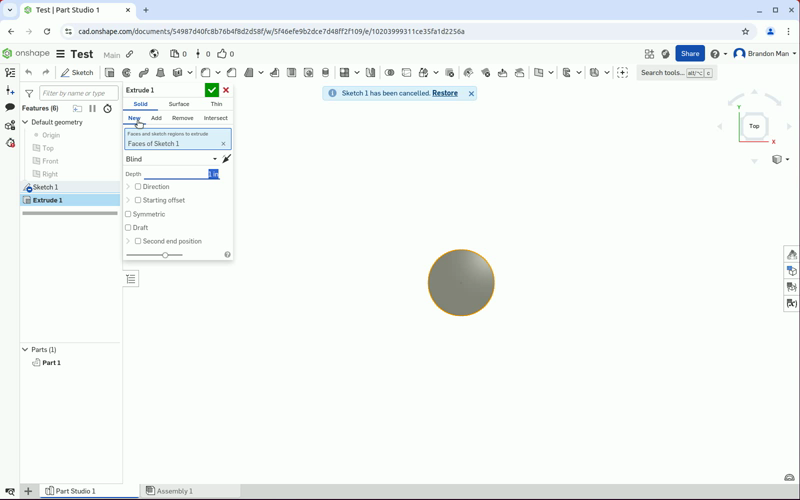
text(9.147)
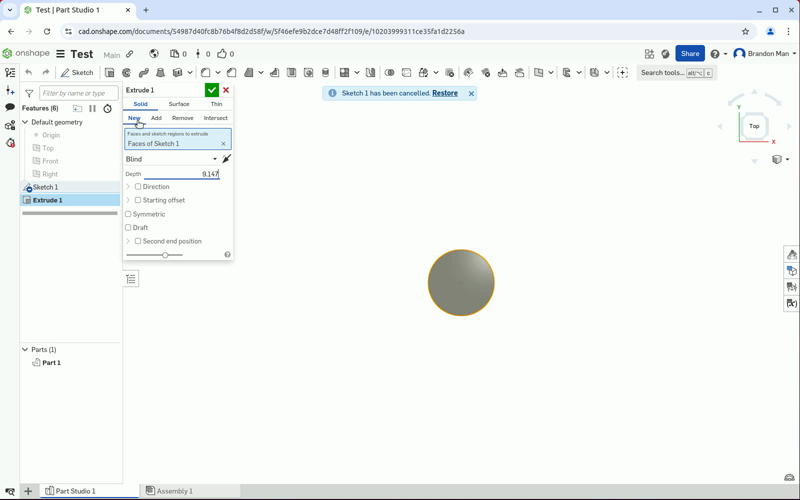
key(enter)
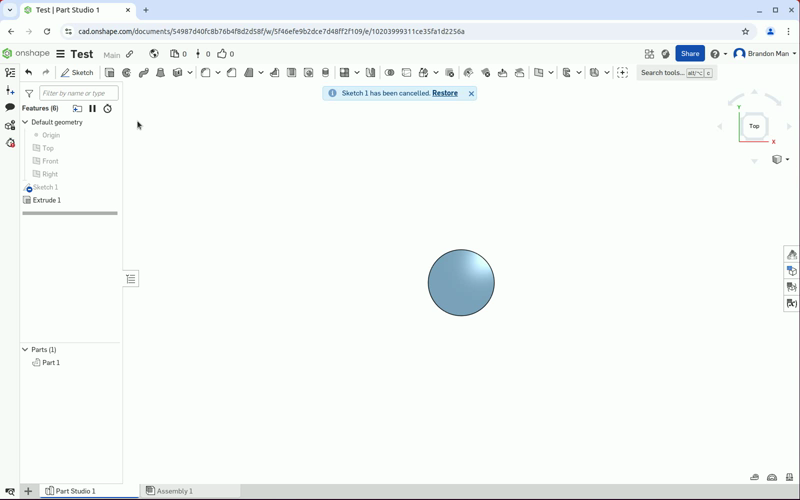
key(shift+h)
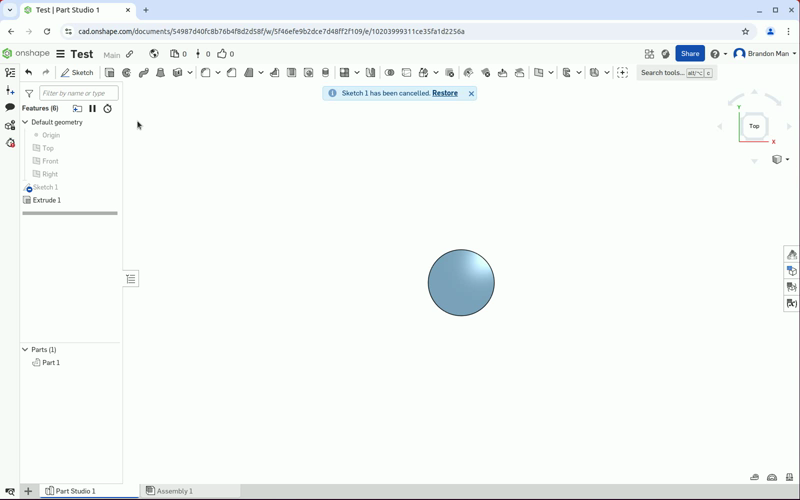
key(shift+h)
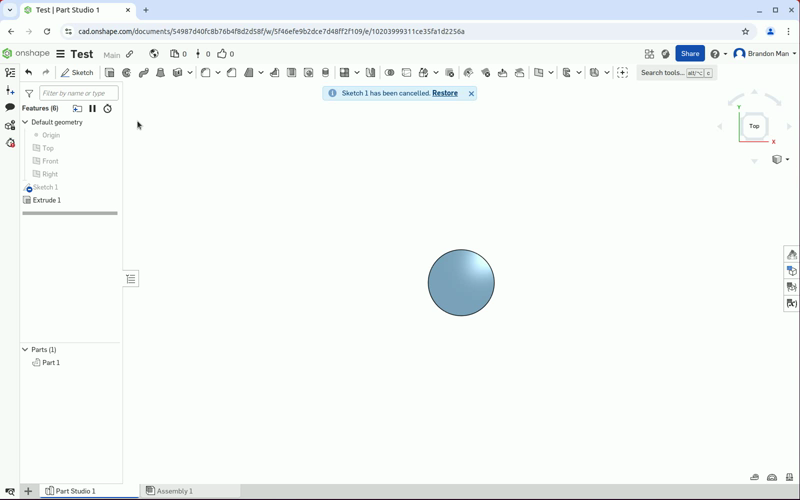
mouse_move(73, 189)
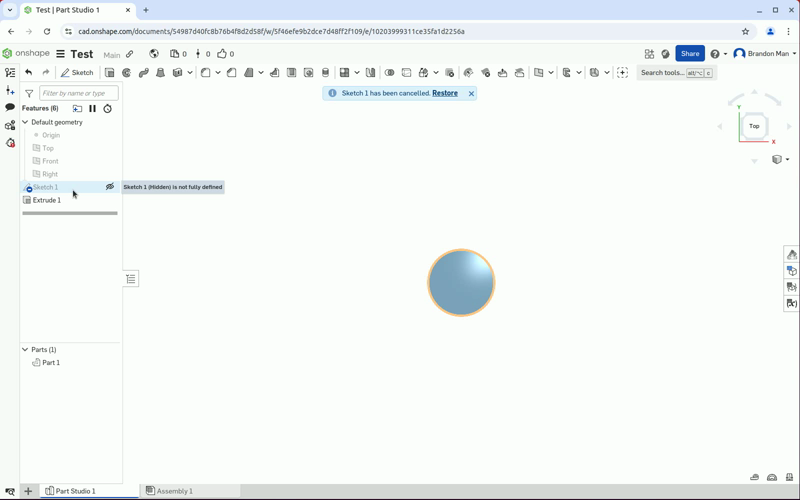
click(73, 189)
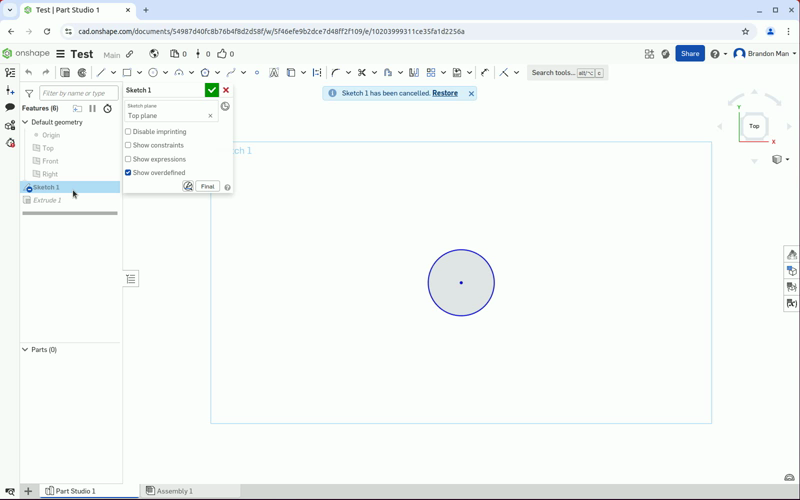
mouse_move(229, 92)
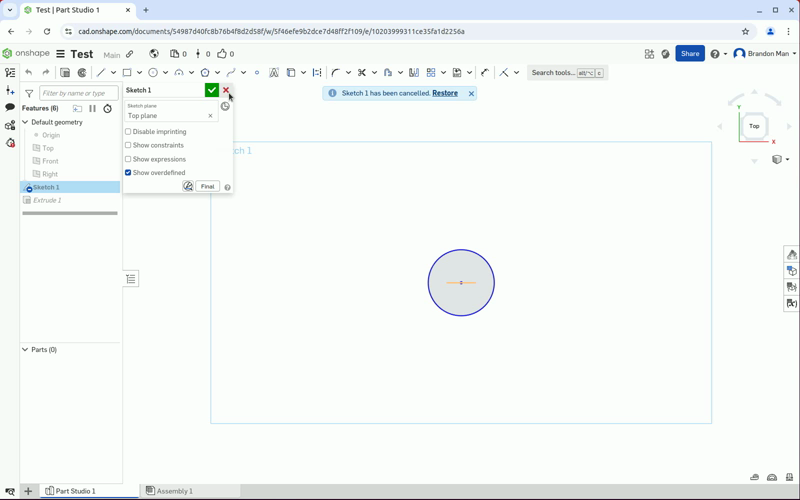
click(229, 92)
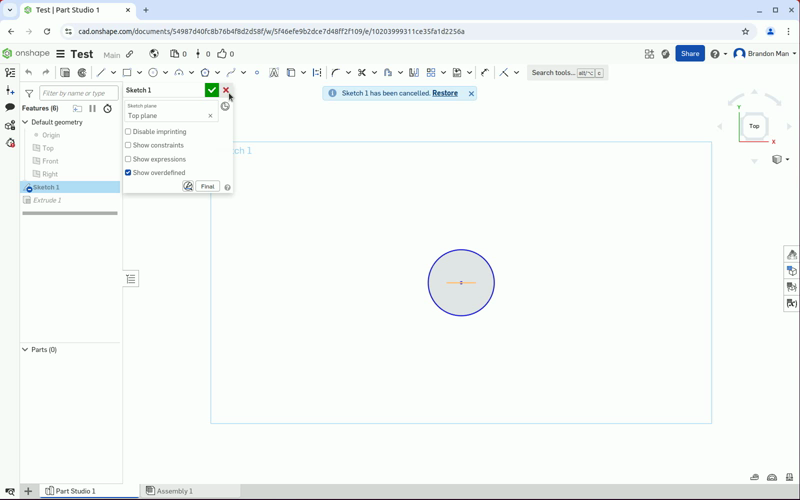
key(shift+s)
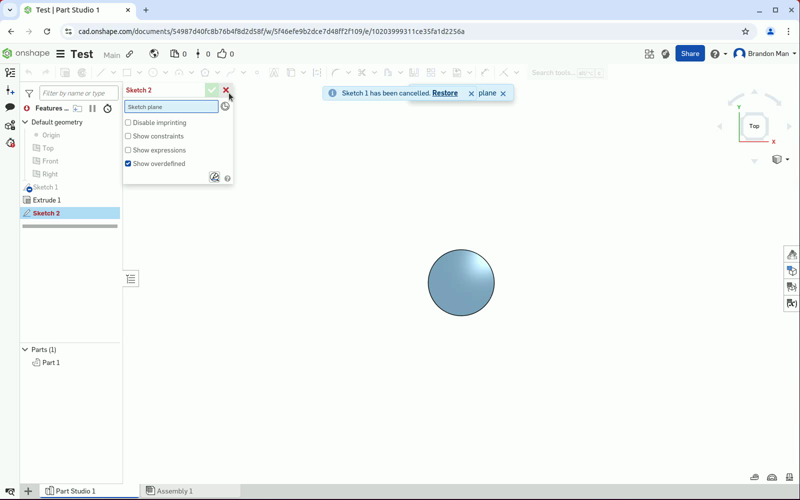
mouse_move(73, 150)
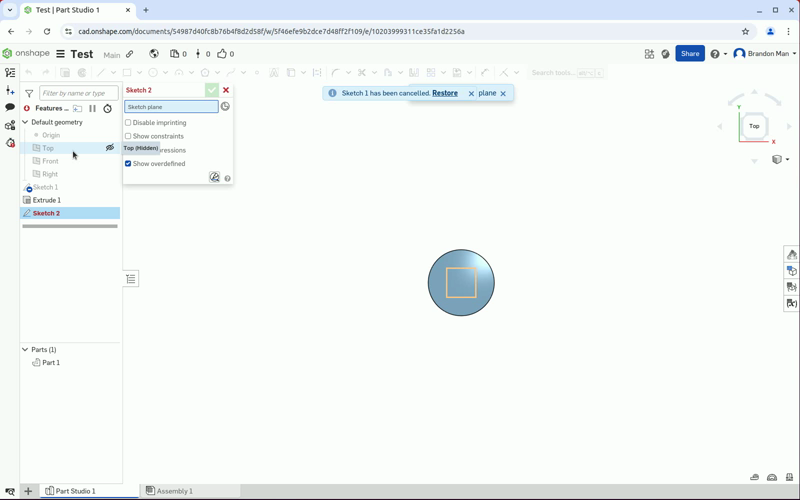
click(73, 150)
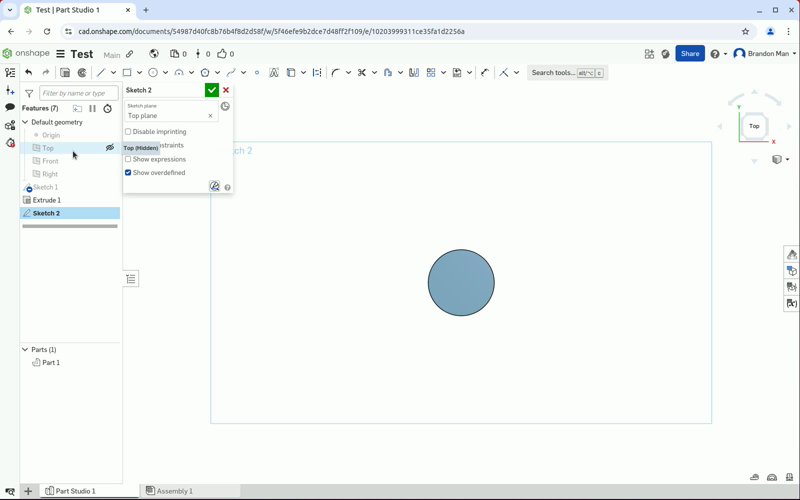
mouse_move(73, 352)
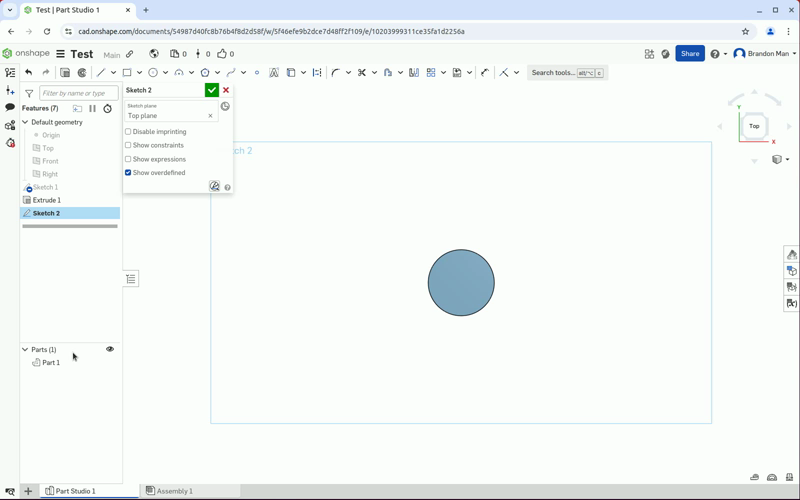
key(y)
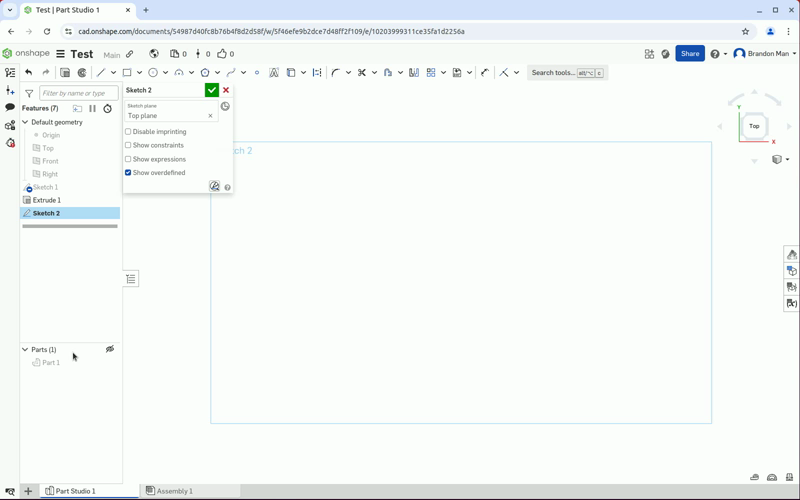
key(c)
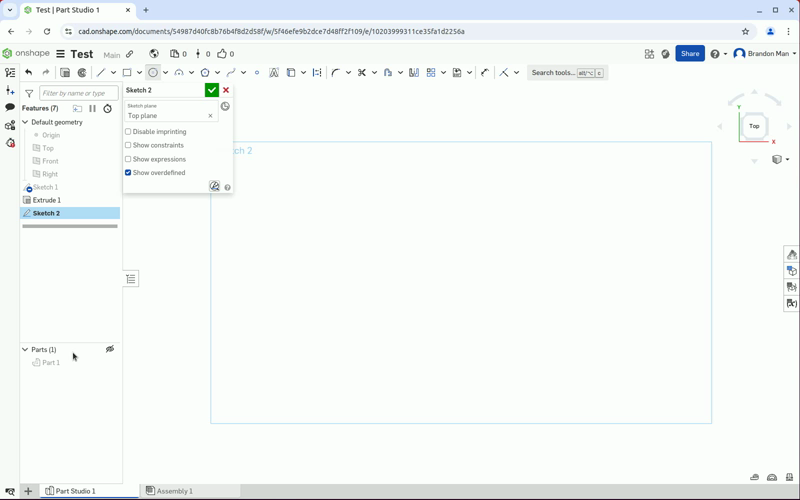
key_down(shift)
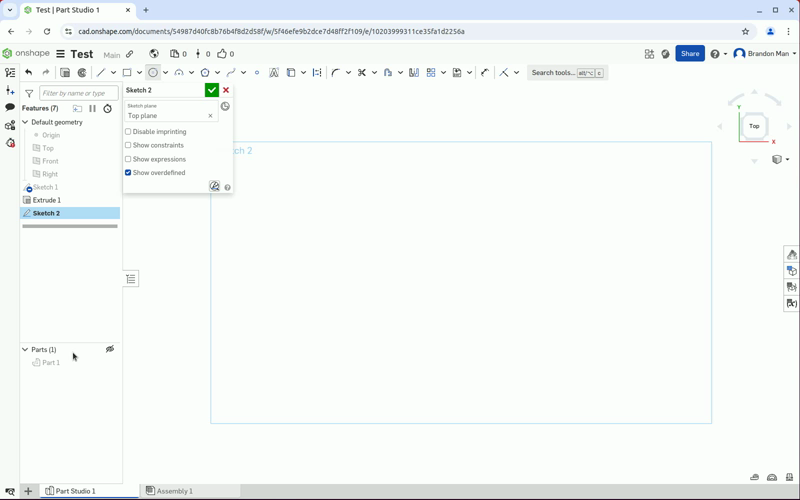
mouse_move(461, 198)
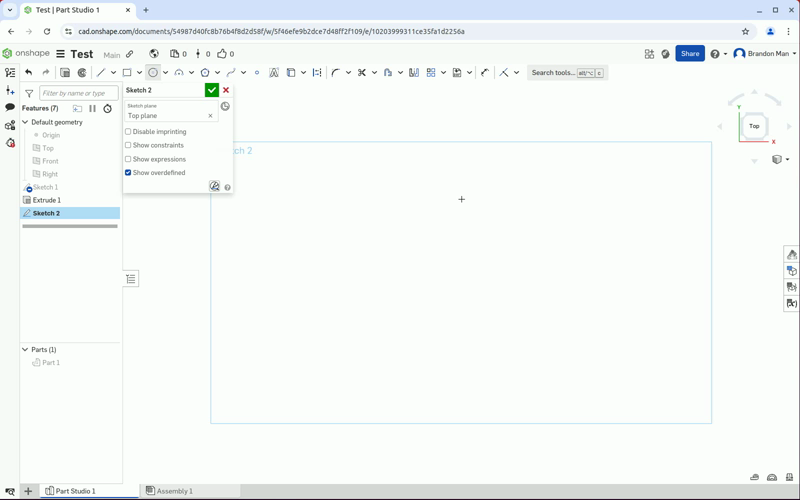
click(461, 198)
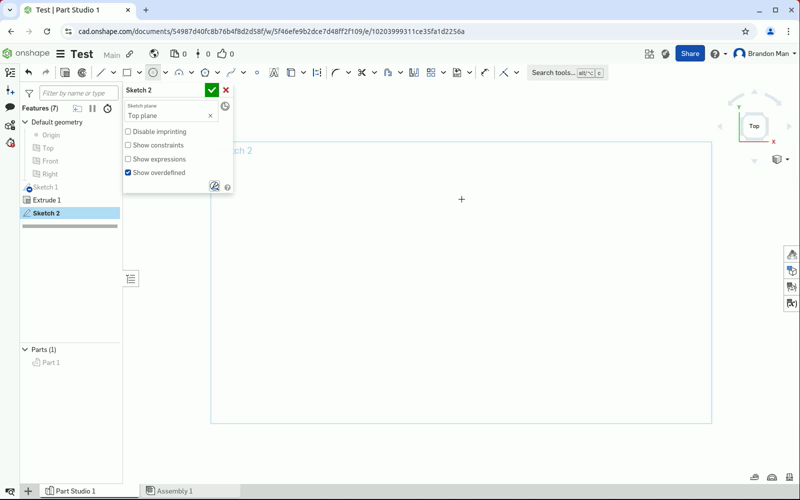
key_up(shift)
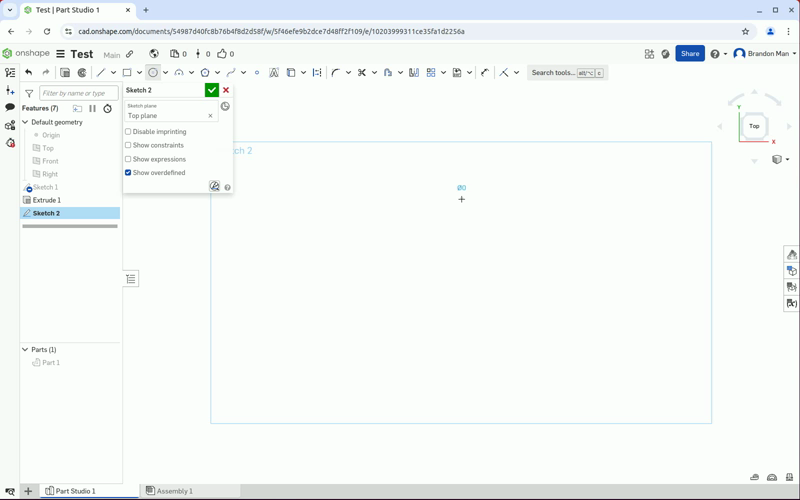
mouse_move(491, 198)
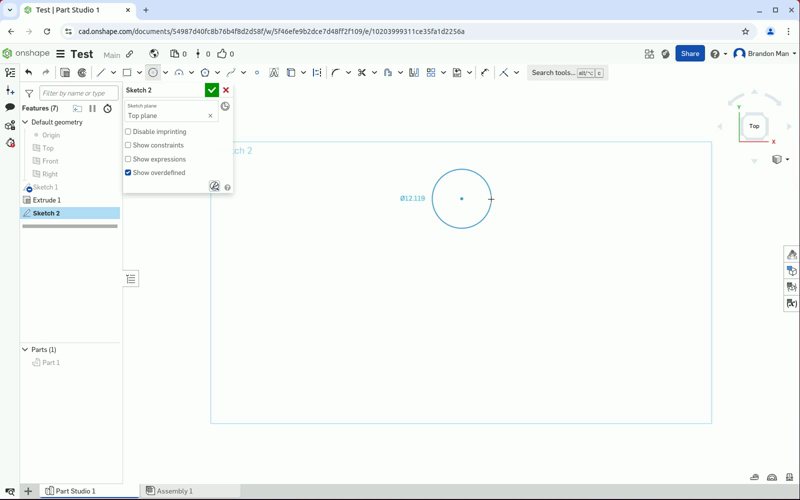
click(491, 198)
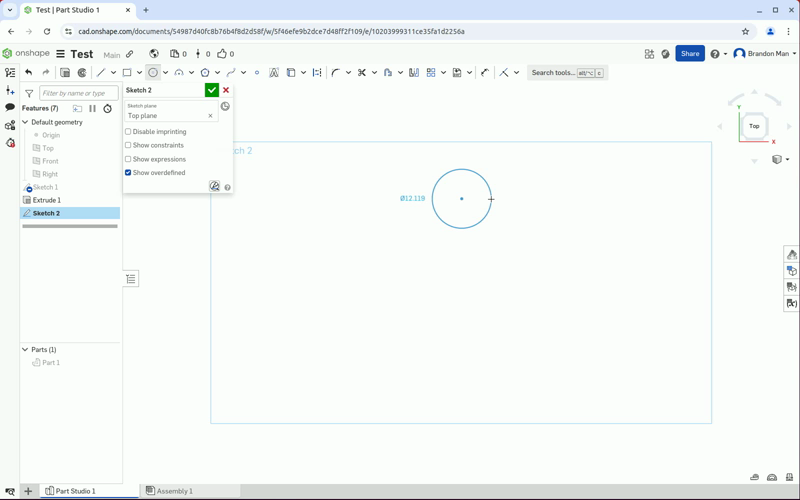
key(esc)
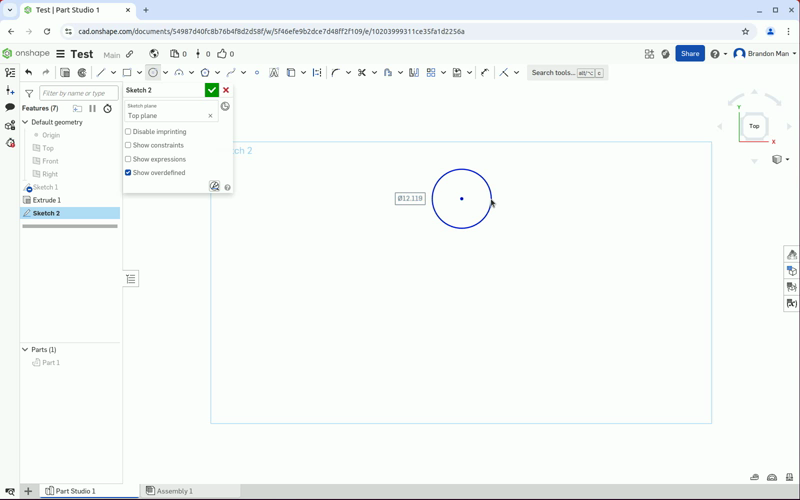
mouse_move(461, 199)
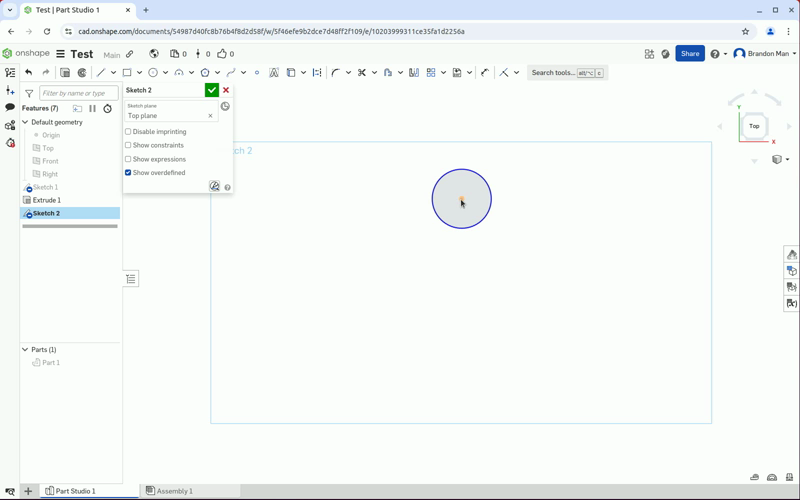
click(461, 199)
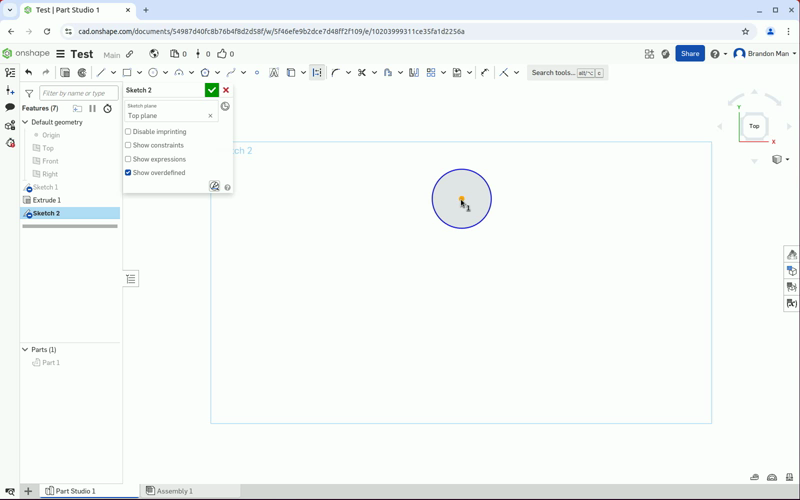
mouse_move(73, 352)
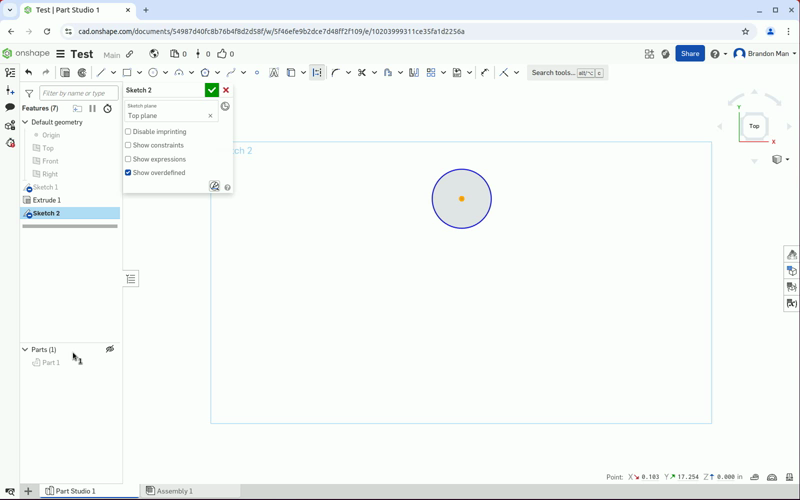
key(shift+y)
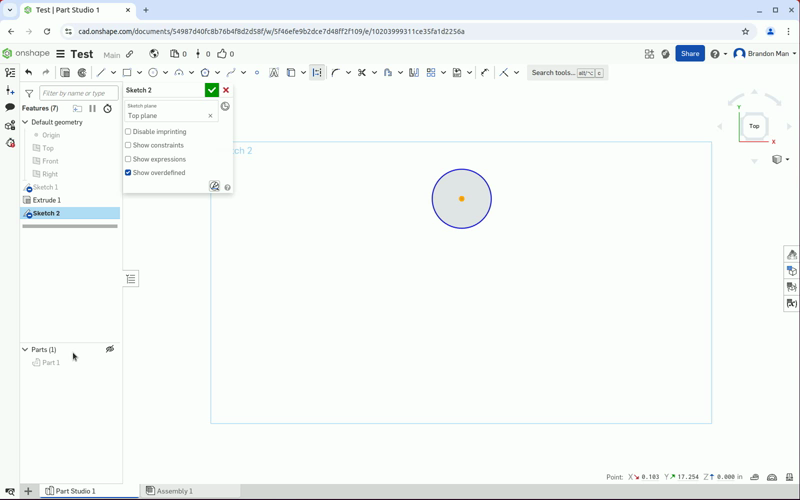
key(shift+e)
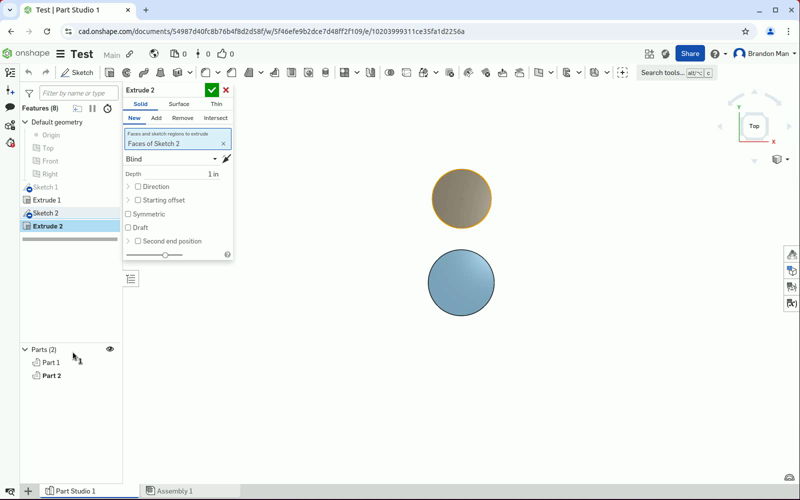
mouse_move(143, 106)
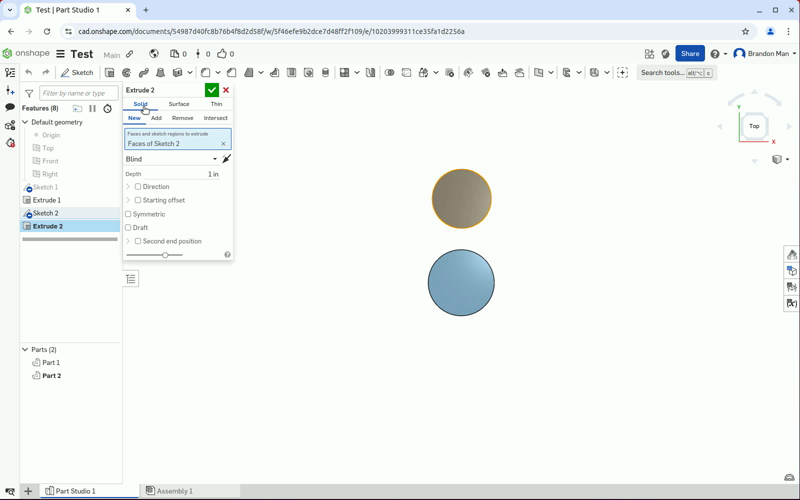
click(143, 106)
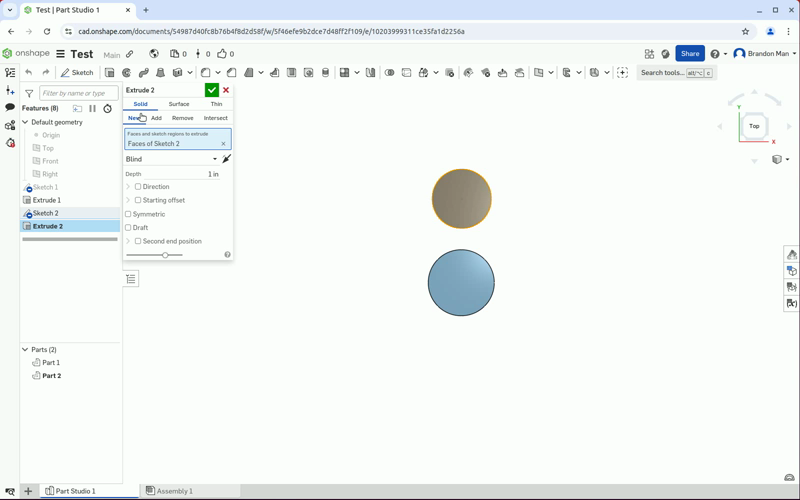
mouse_move(137, 120)
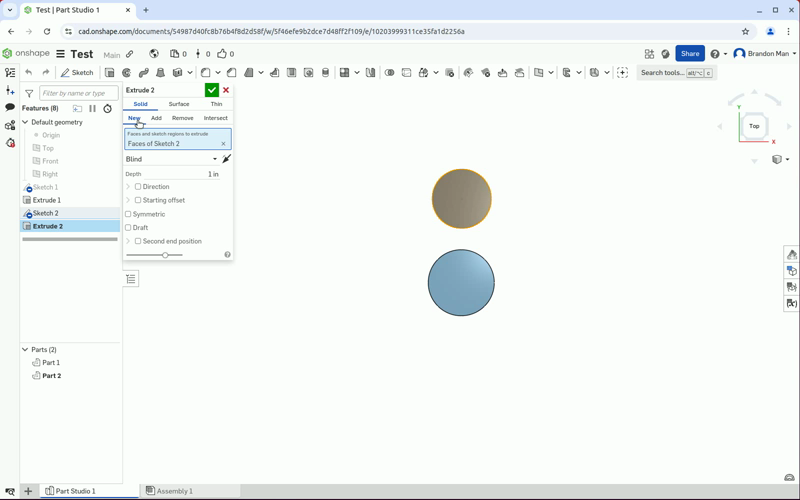
click(137, 120)
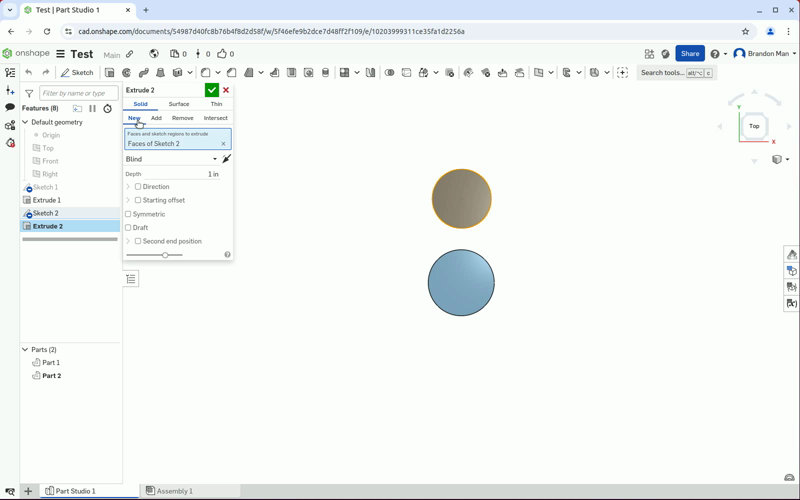
key(tab, 4)
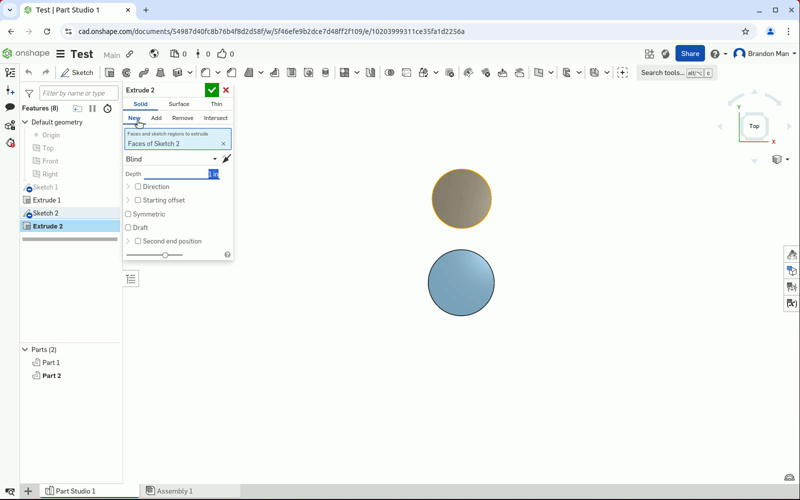
text(9.147)
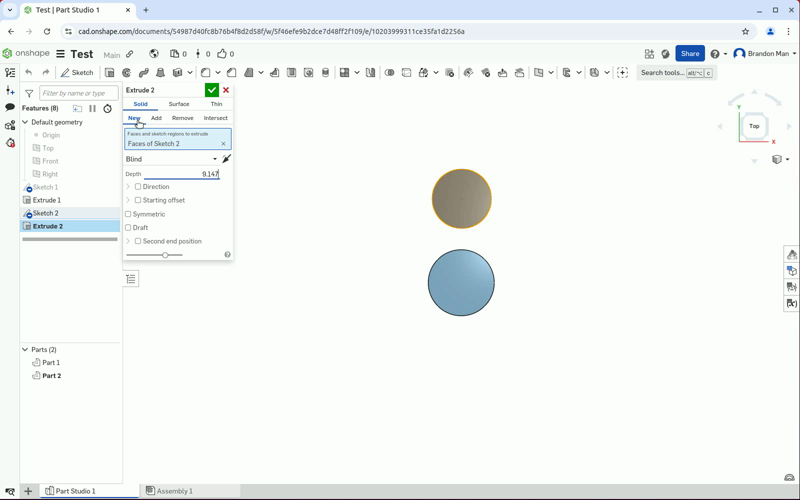
key(enter)
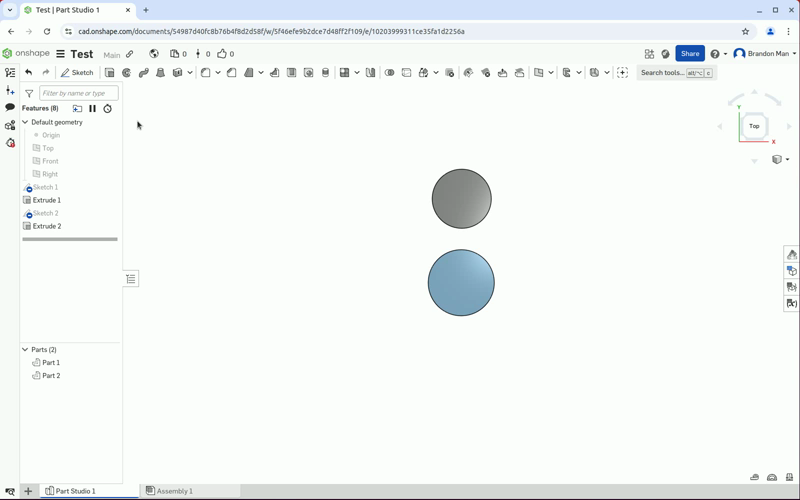
key(shift+h)
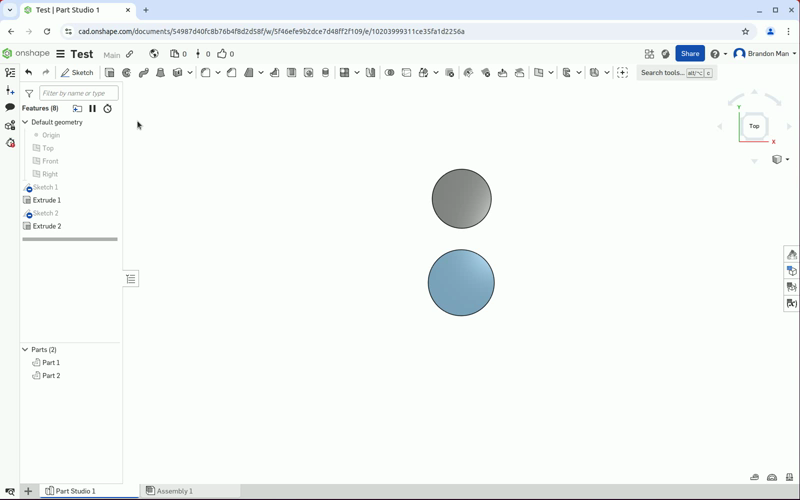
key(shift+h)
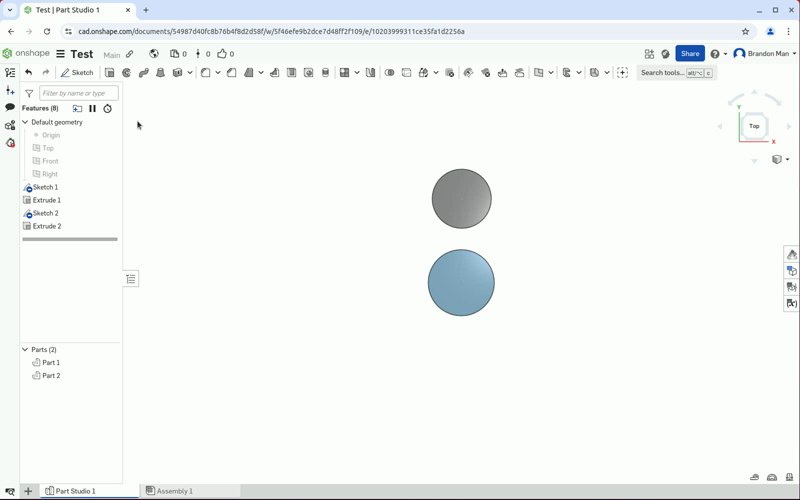
key(shift+7)
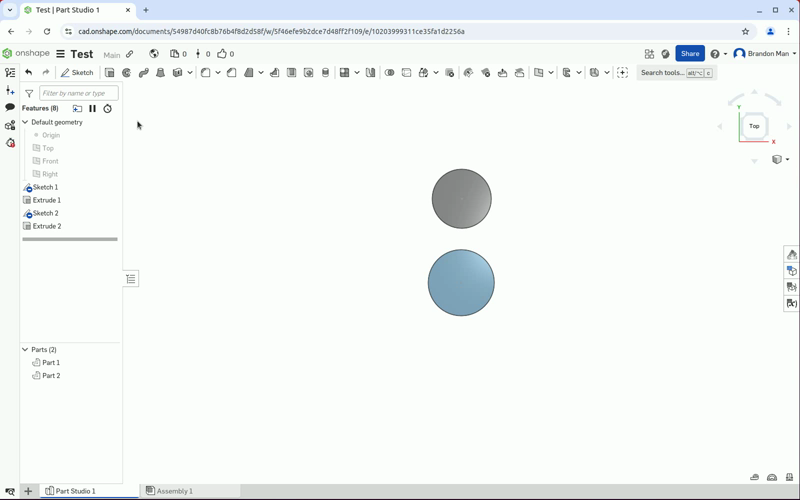
key(up, 3)
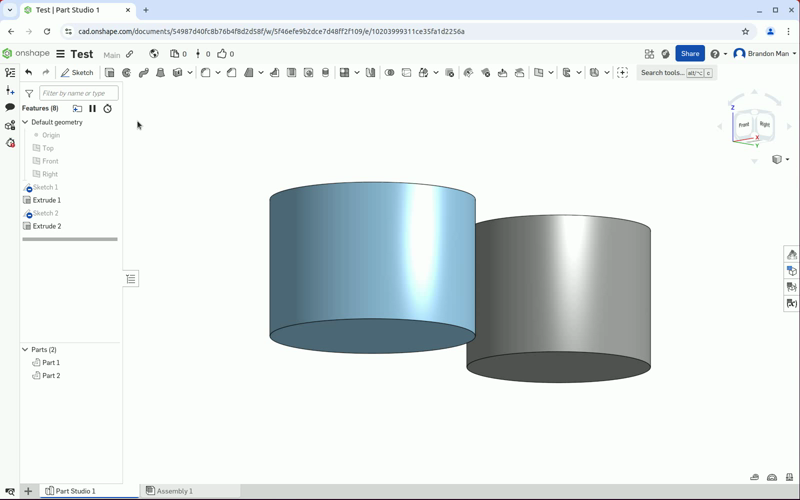
key(left, 3)
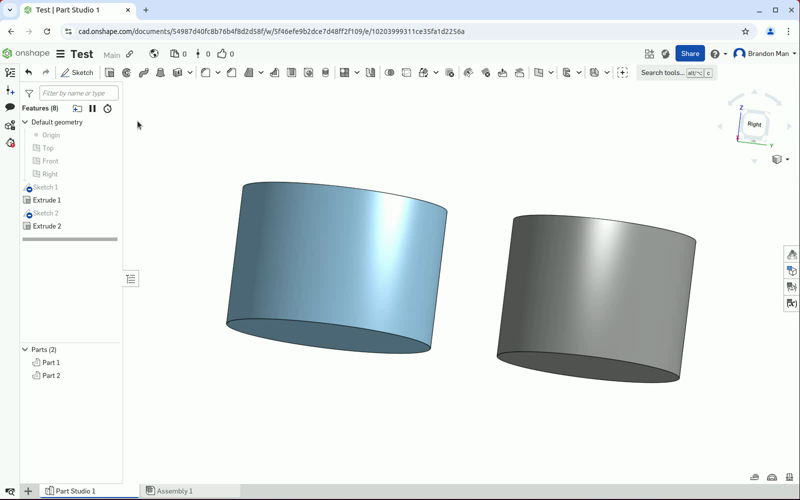
key(right, 3)
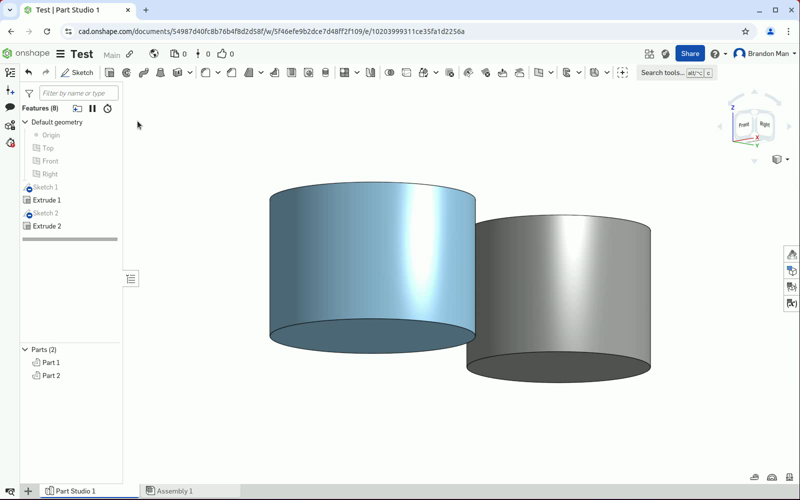
key(down, 3)
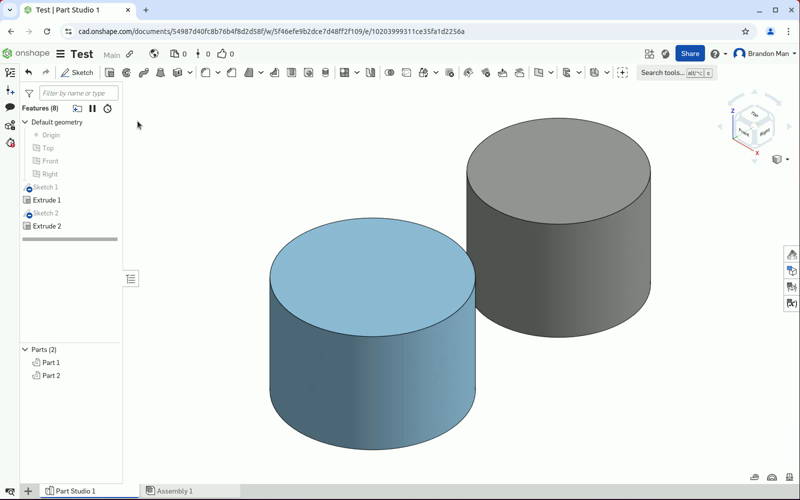
mouse_move(73, 189)
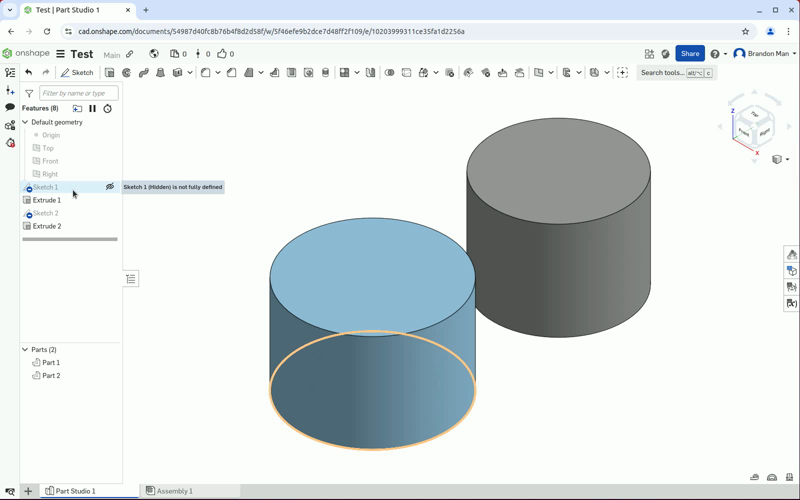
click(73, 189)